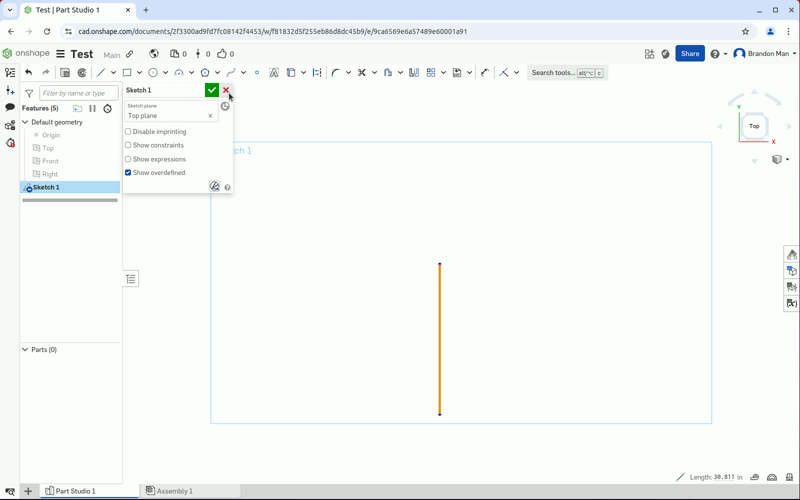
key(shift+h)
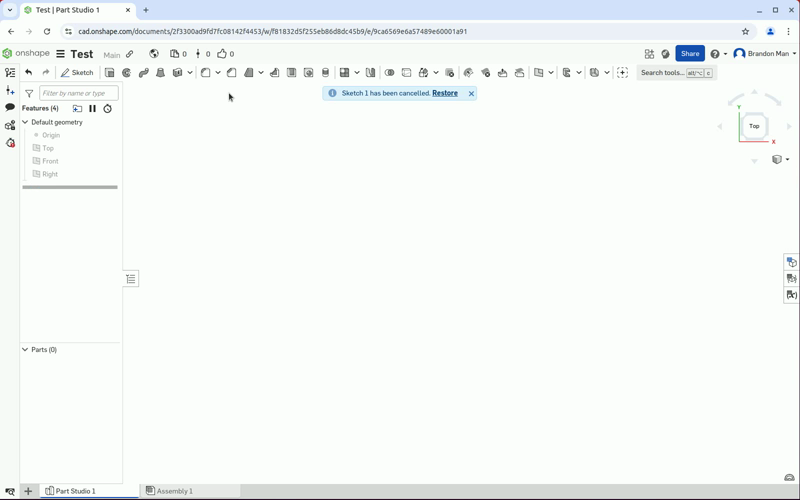
mouse_move(73, 352)
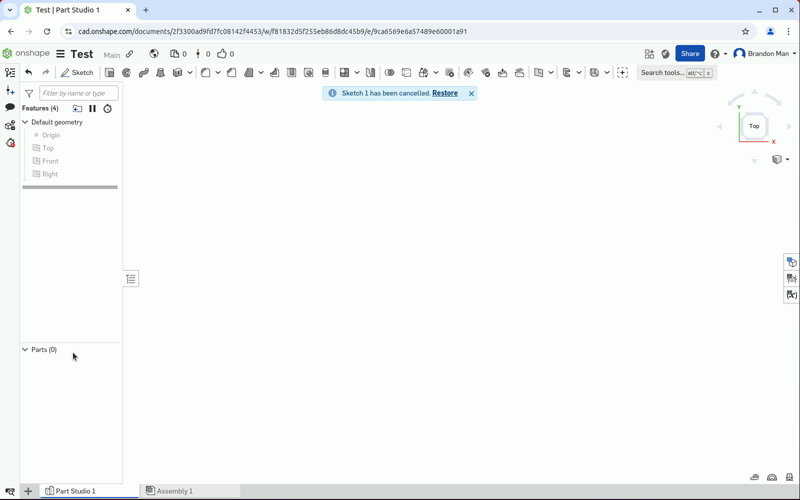
key(y)
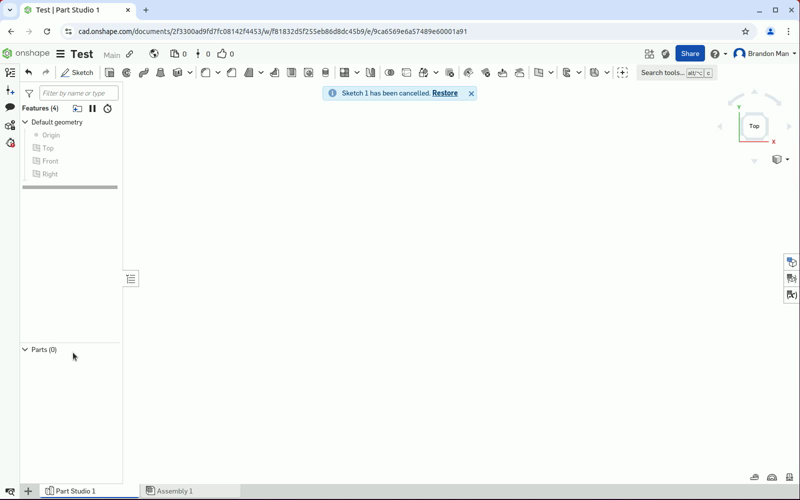
key(shift+p)
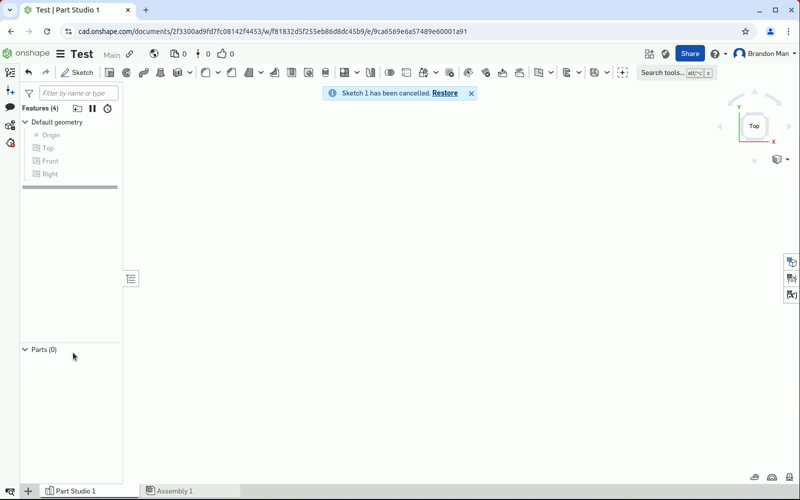
key(space)
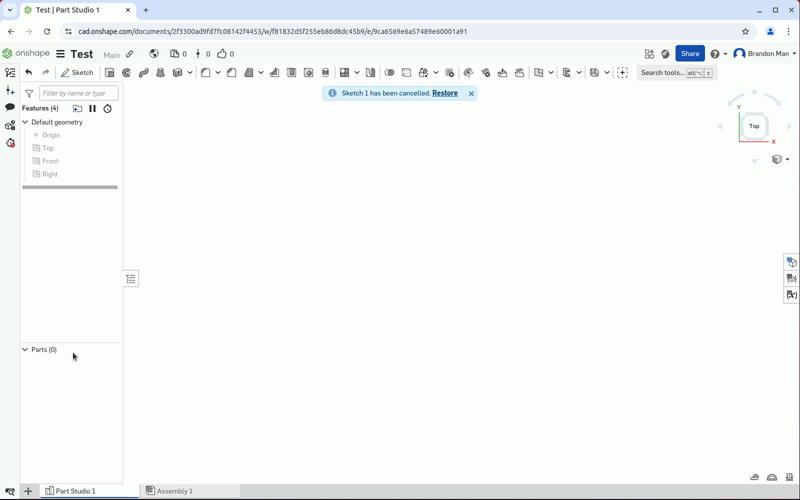
key_down(shift)
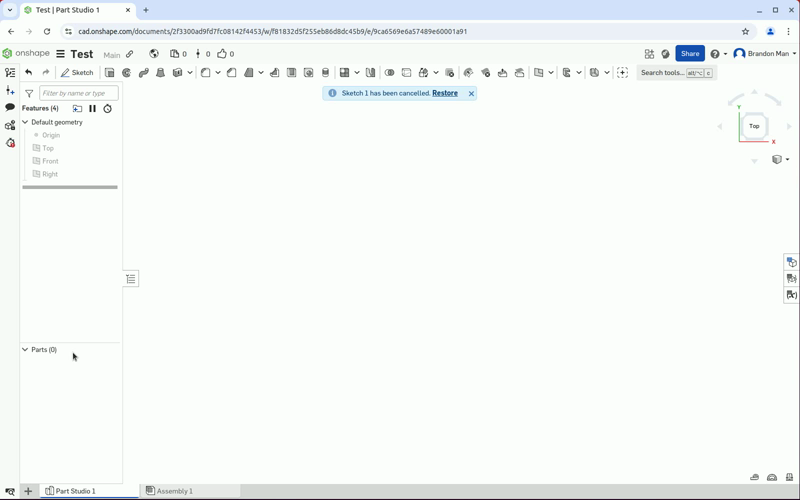
key(up)
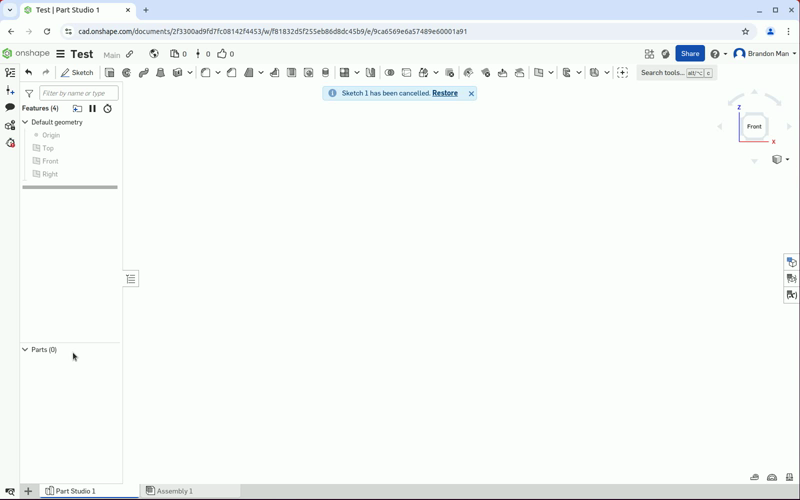
key_up(shift)
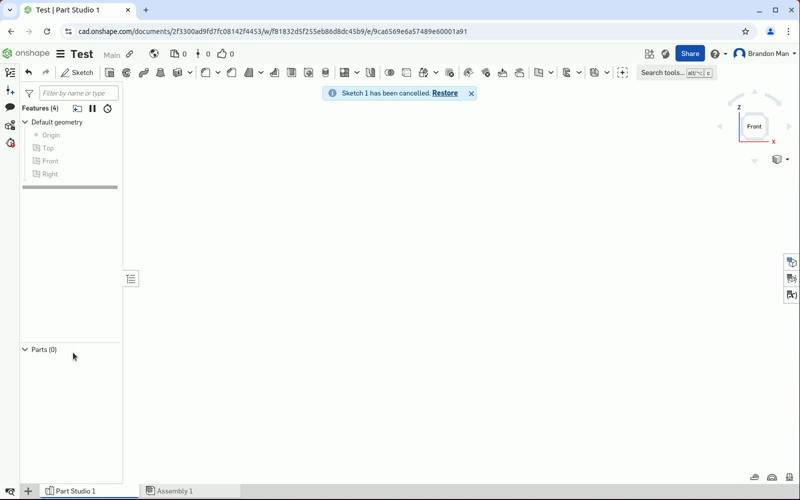
mouse_move(73, 352)
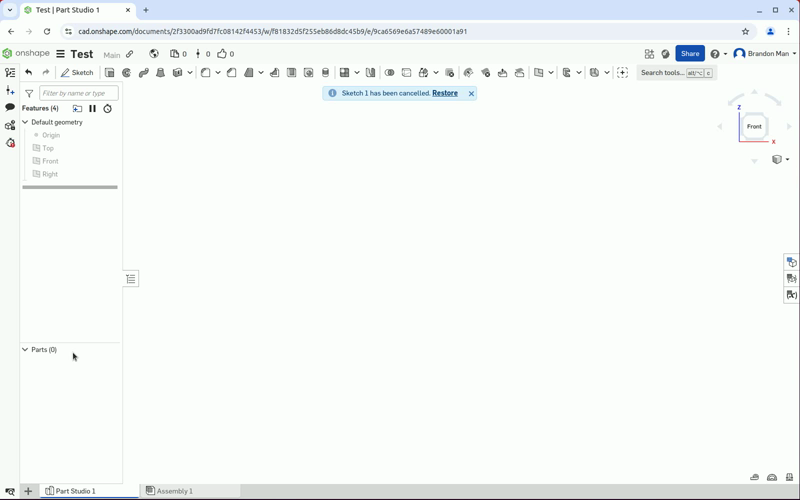
key(shift+y)
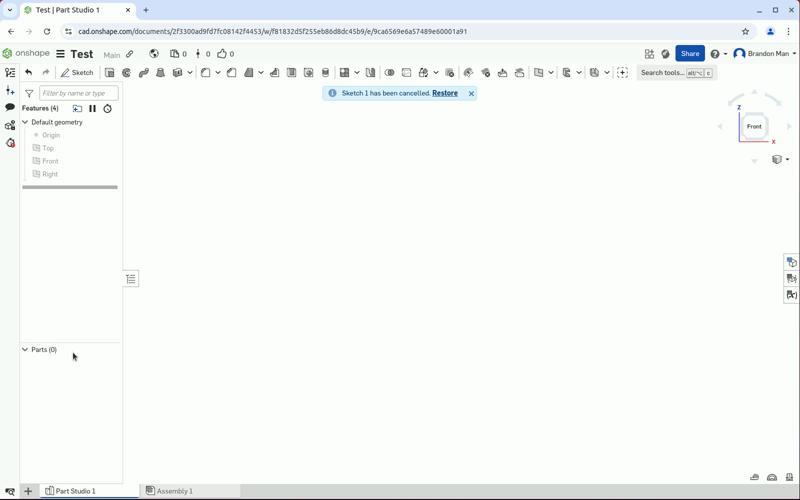
key(shift+s)
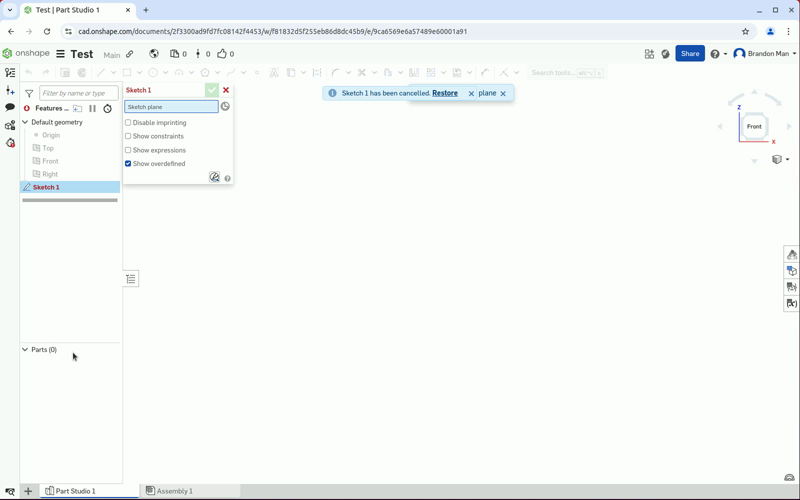
mouse_move(73, 163)
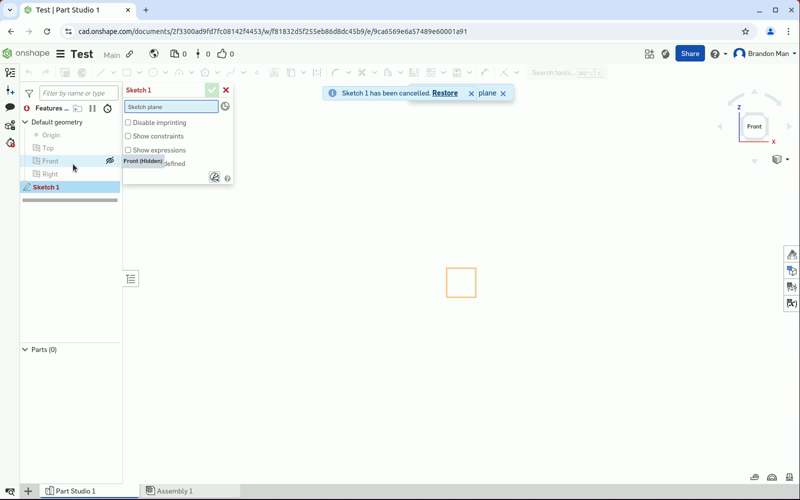
click(73, 163)
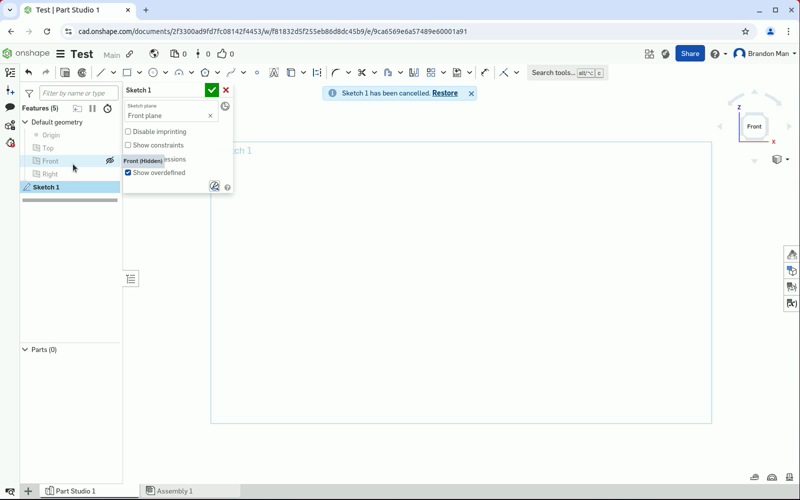
mouse_move(73, 352)
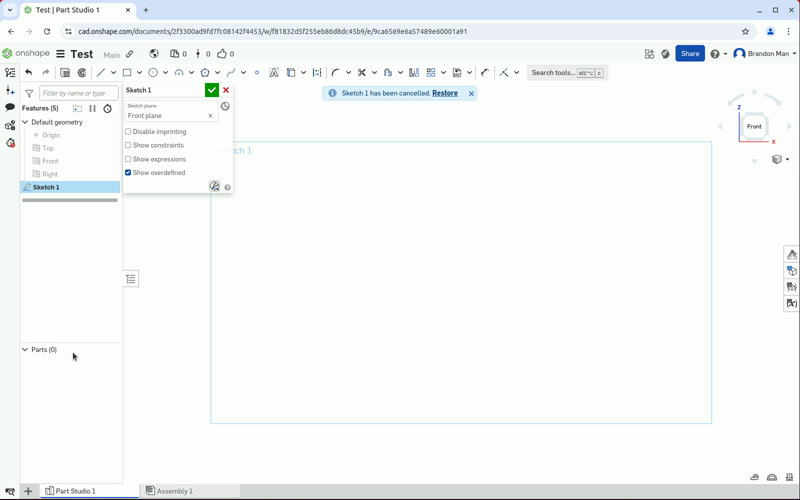
key(y)
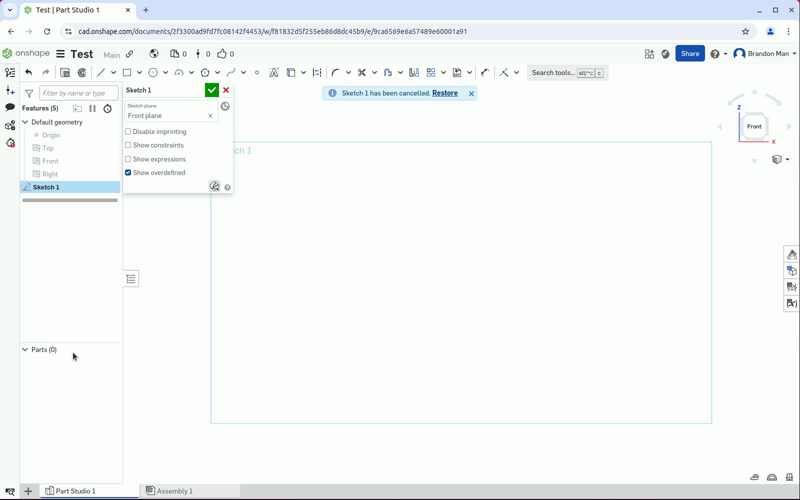
key(c)
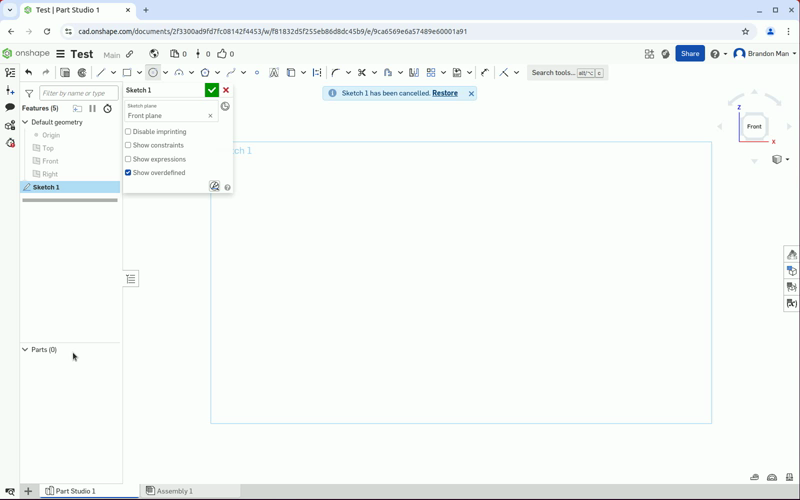
key_down(shift)
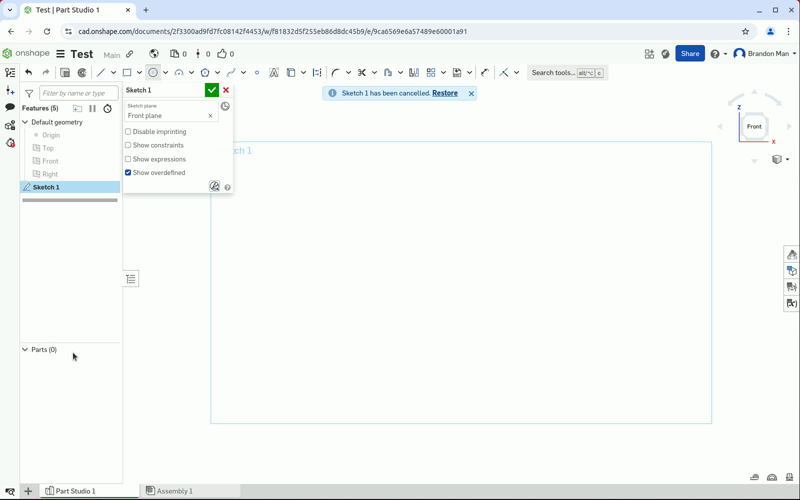
mouse_move(461, 282)
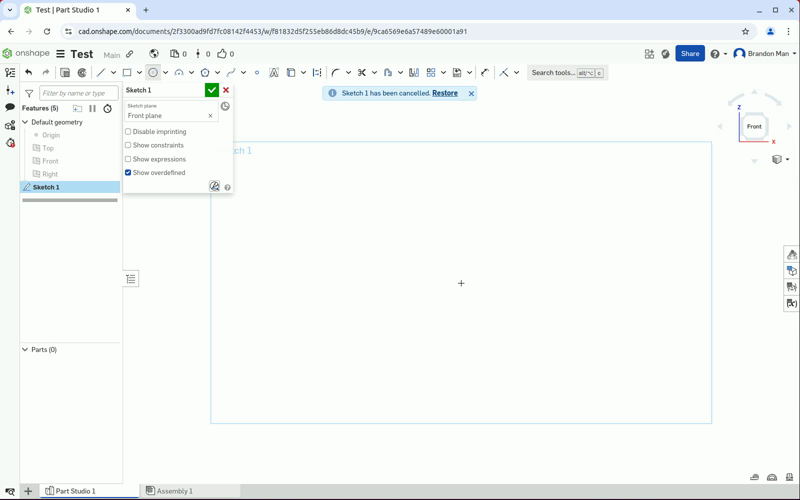
click(461, 282)
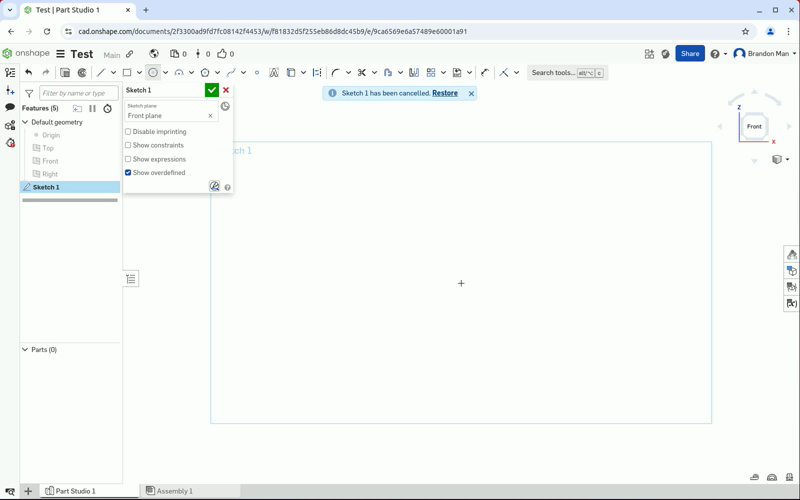
key_up(shift)
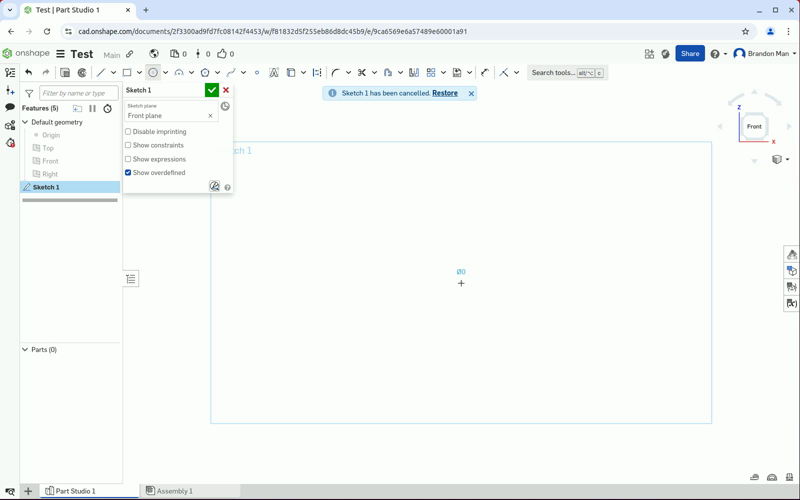
mouse_move(574, 282)
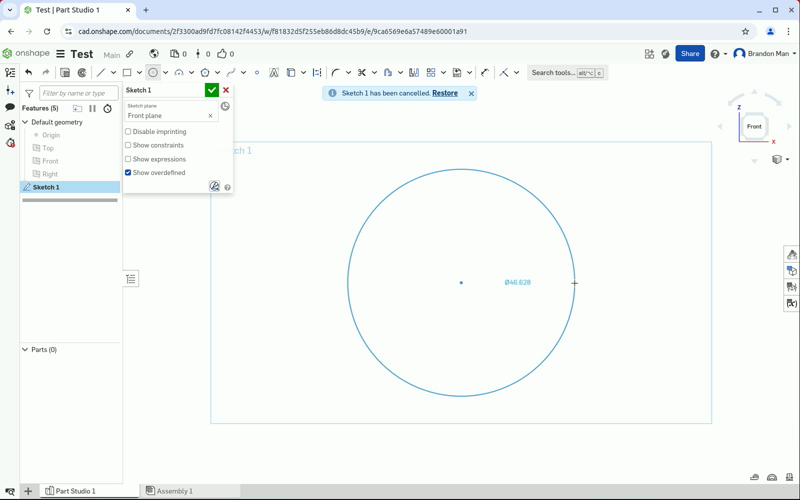
click(574, 282)
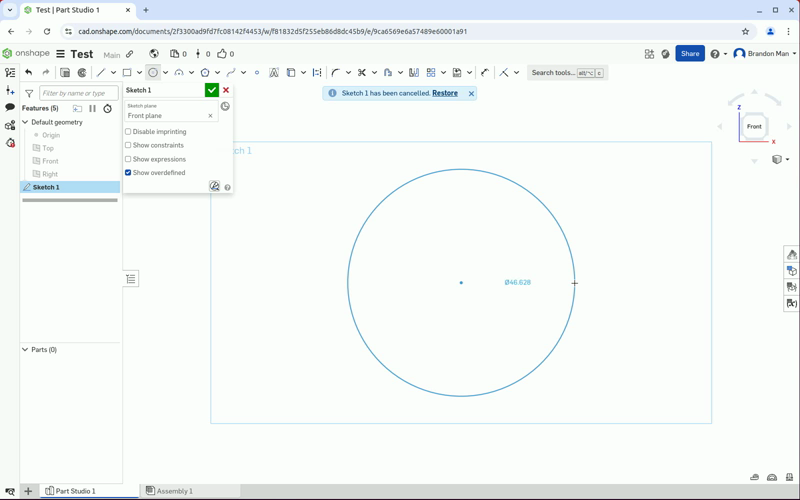
key(esc)
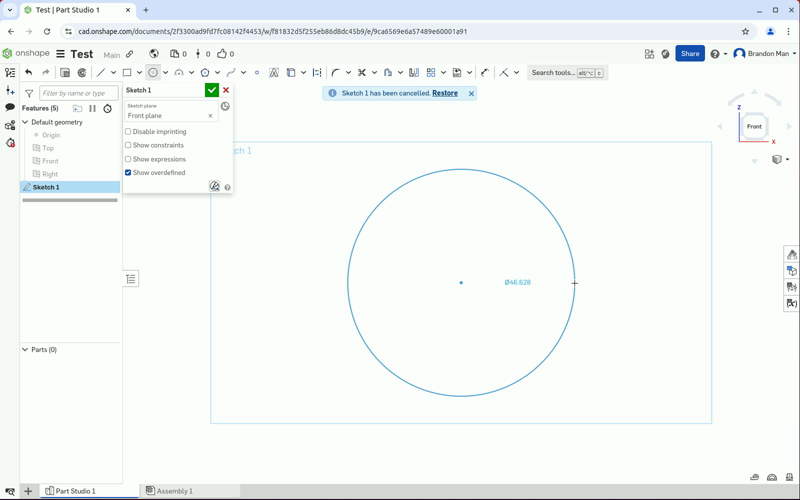
mouse_move(433, 356)
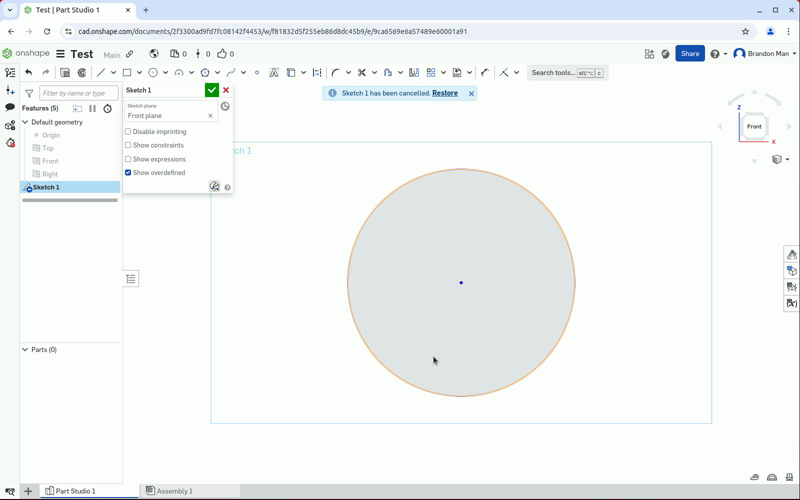
click(433, 356)
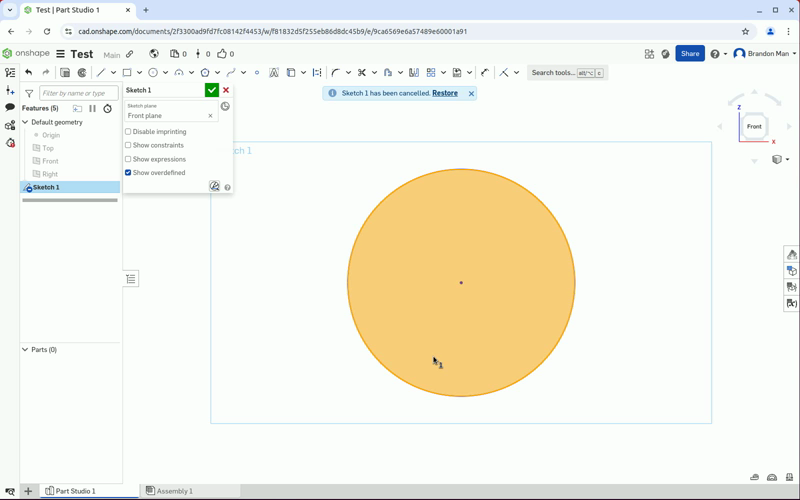
mouse_move(73, 352)
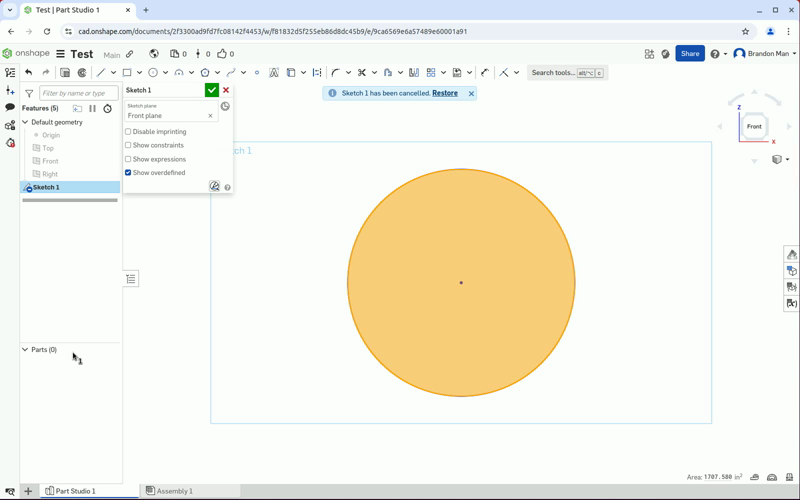
key(shift+y)
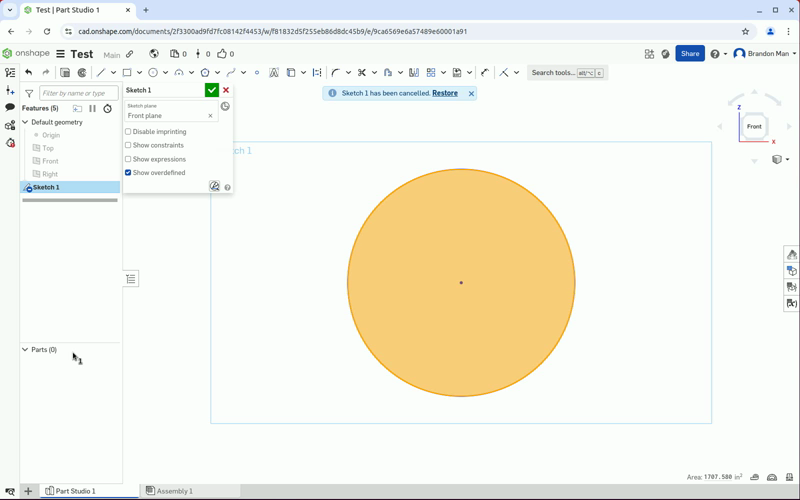
key(shift+e)
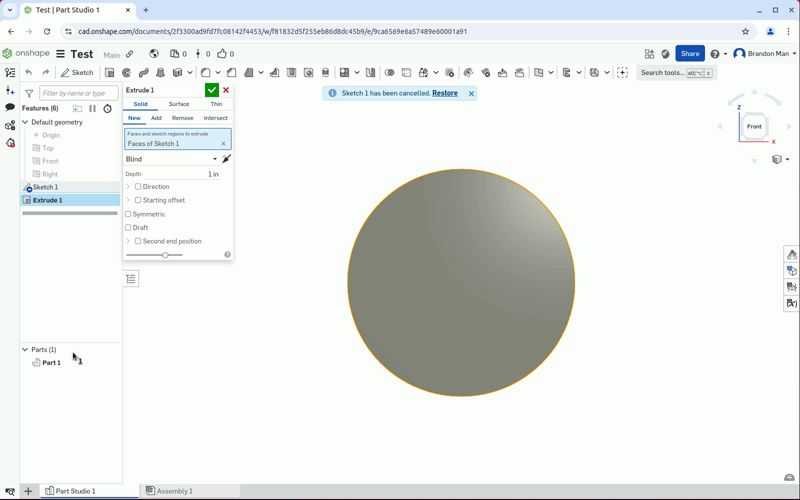
mouse_move(143, 106)
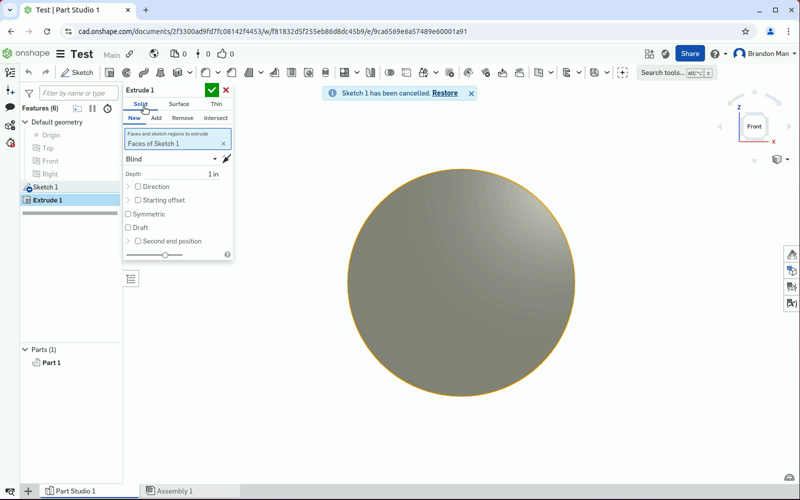
click(143, 106)
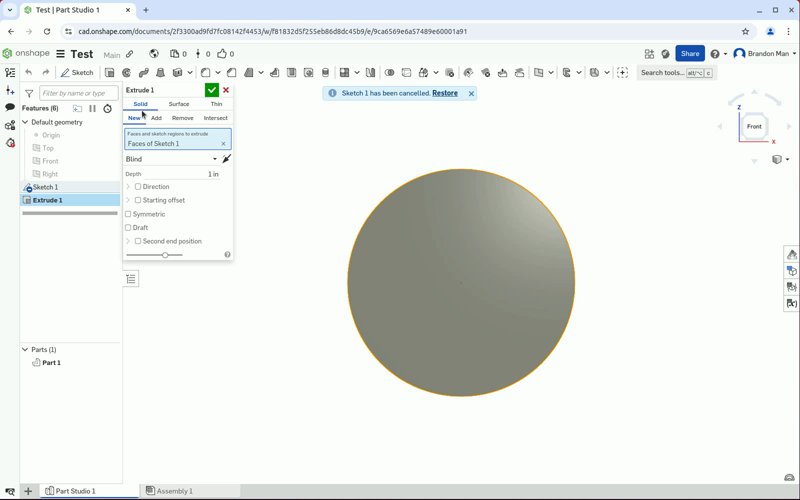
mouse_move(137, 120)
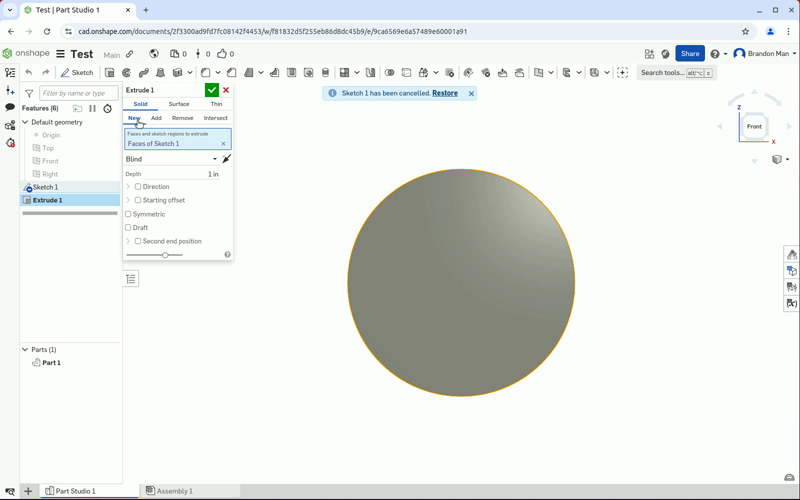
click(137, 120)
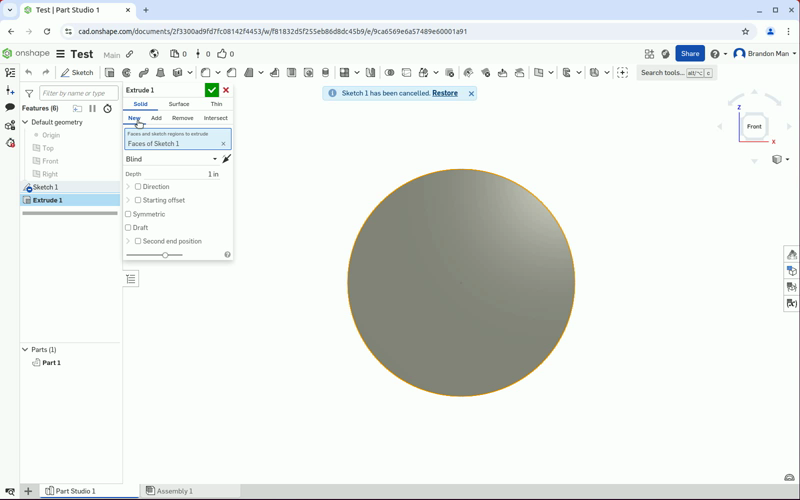
key(tab, 4)
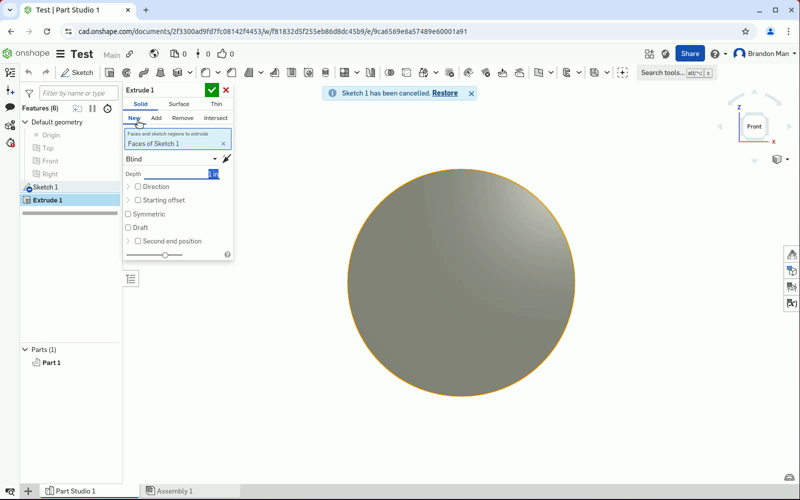
text(5.777)
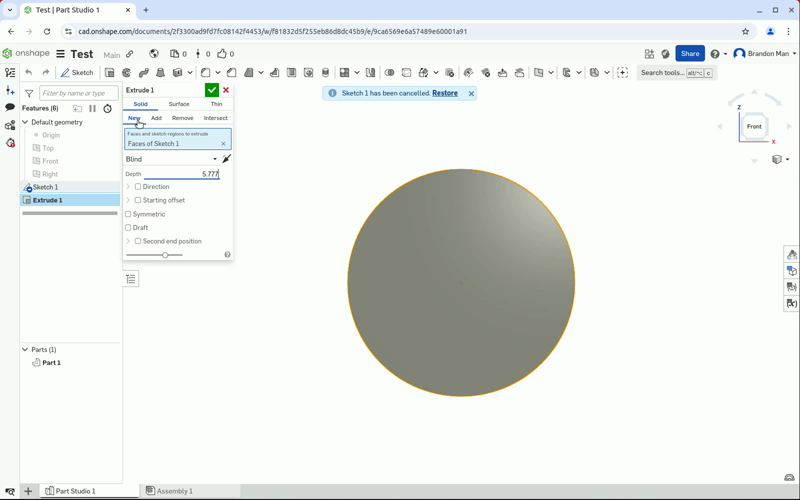
key(enter)
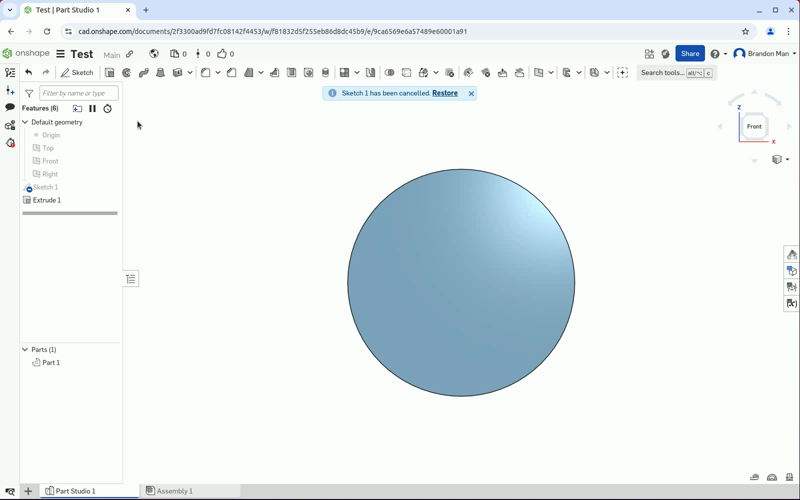
key(shift+h)
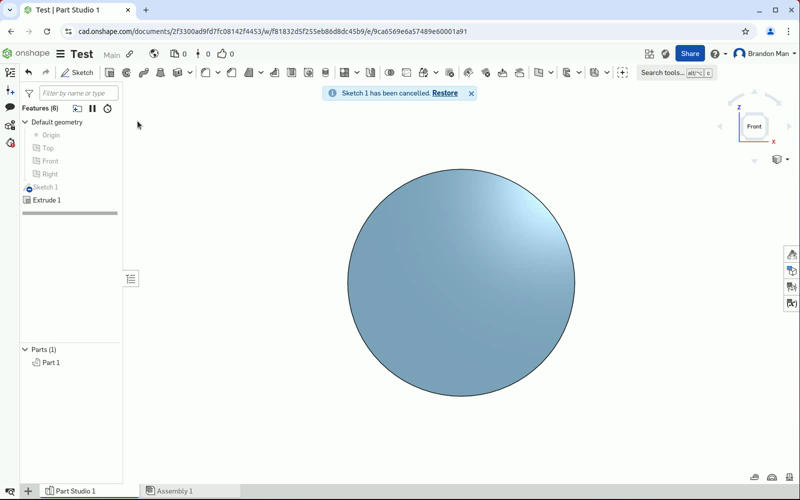
key(shift+h)
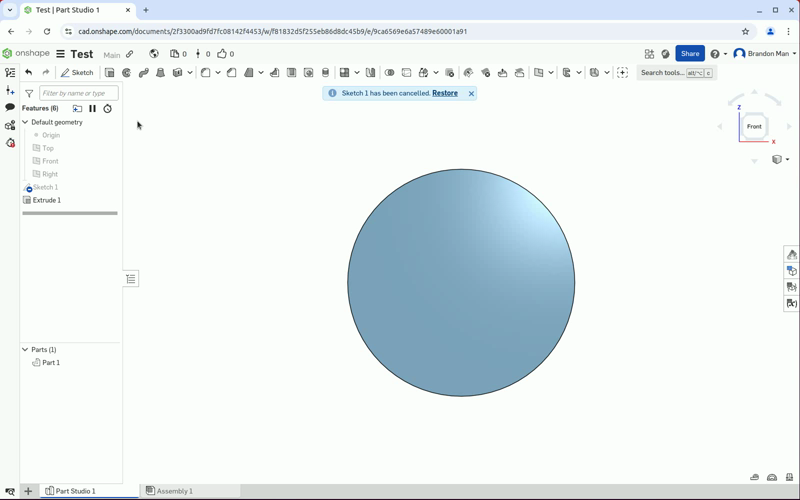
mouse_move(73, 189)
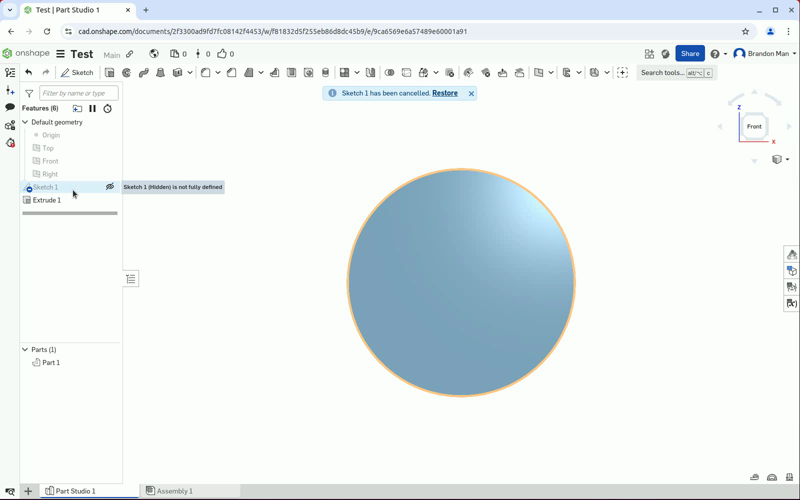
click(73, 189)
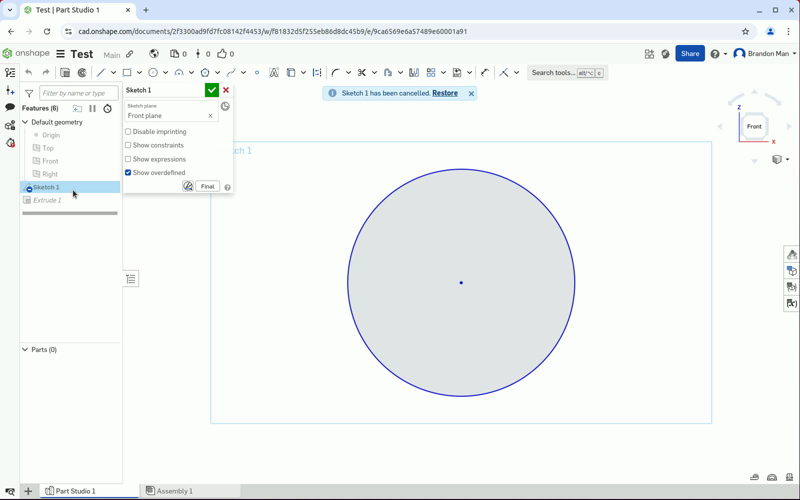
mouse_move(229, 92)
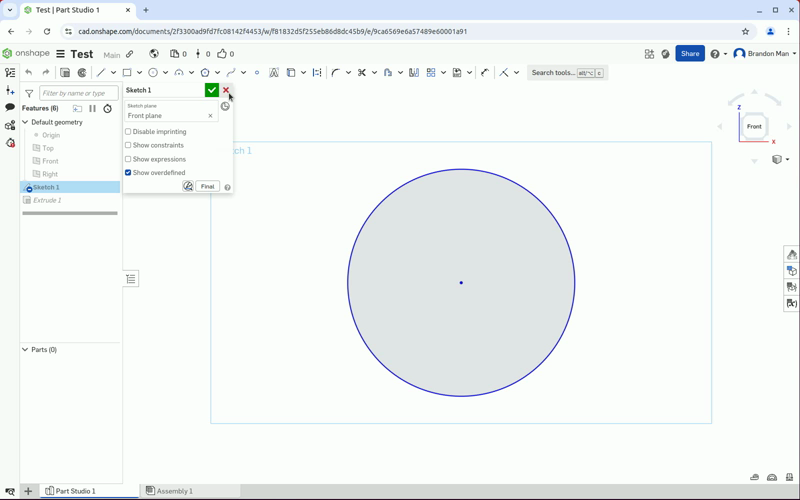
click(229, 92)
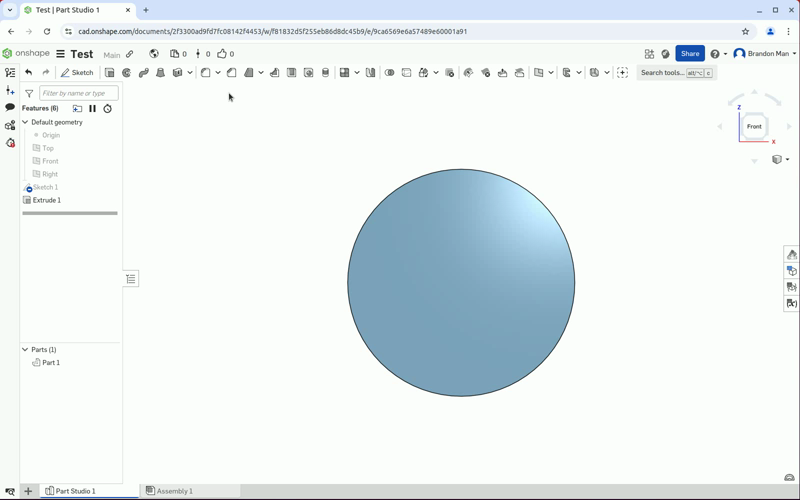
mouse_move(541, 75)
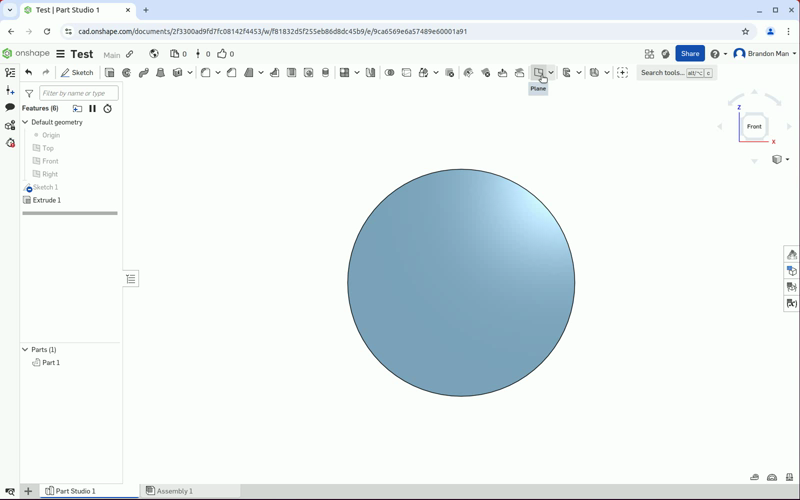
click(541, 75)
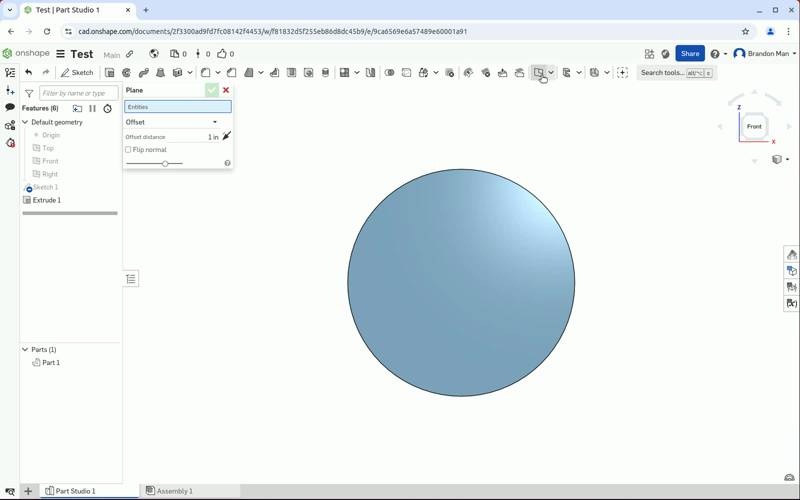
mouse_move(73, 163)
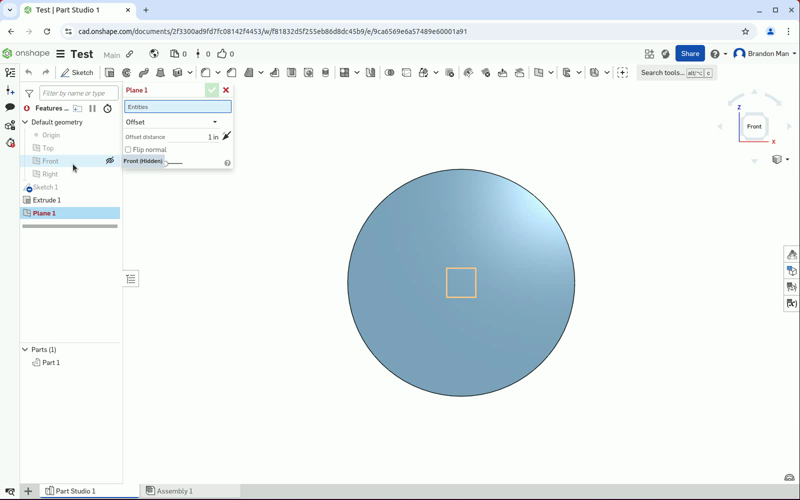
click(73, 163)
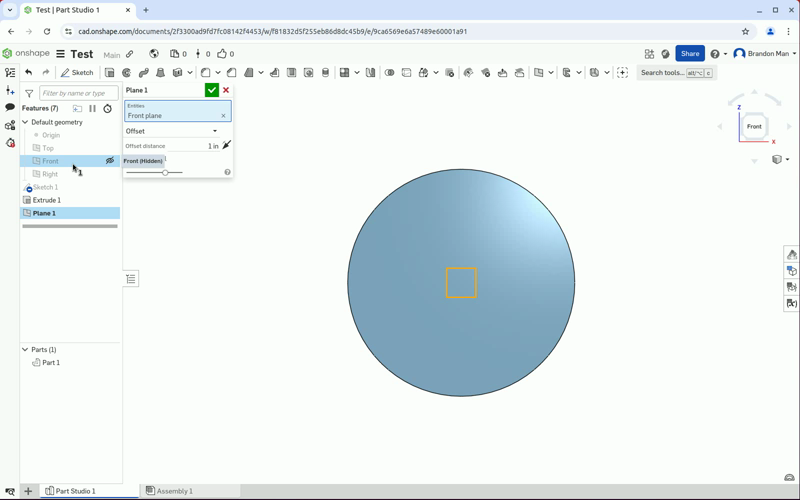
key(tab, 2)
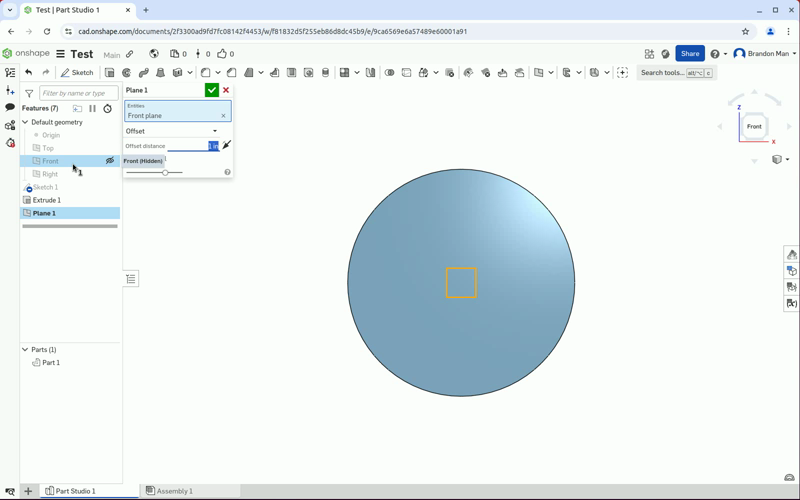
text(5.792)
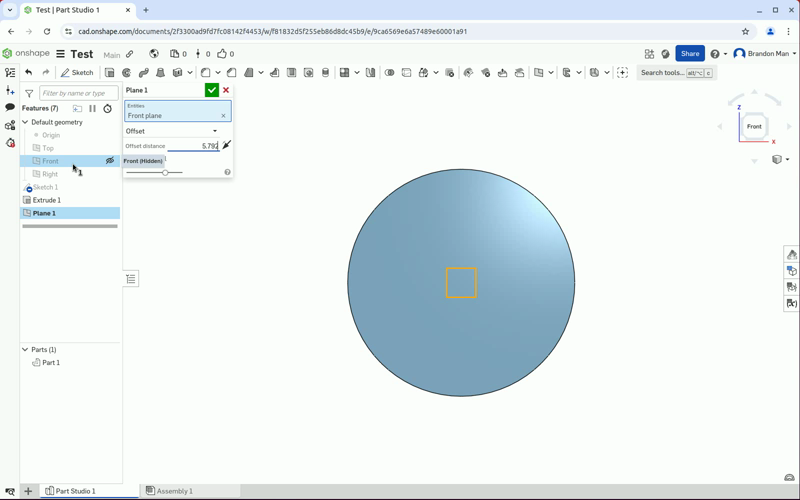
key(enter, 2)
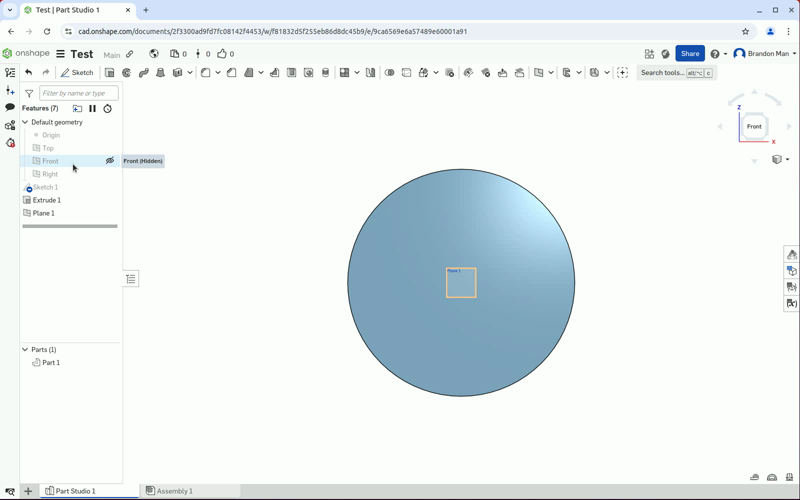
key(shift+s)
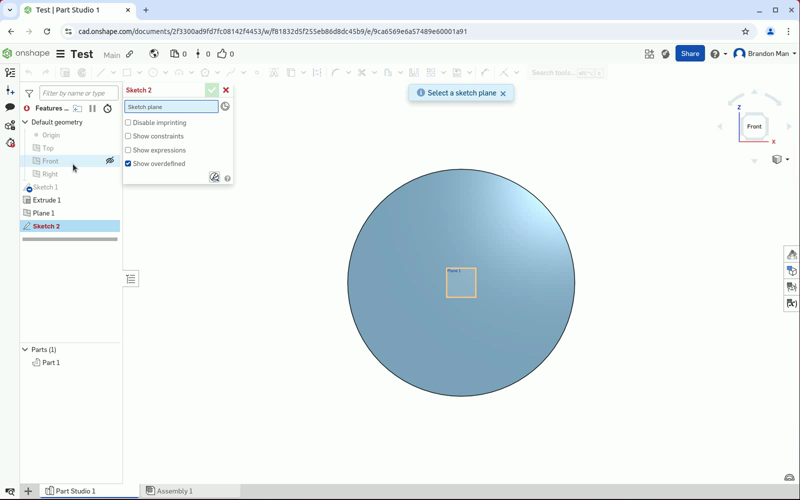
mouse_move(73, 215)
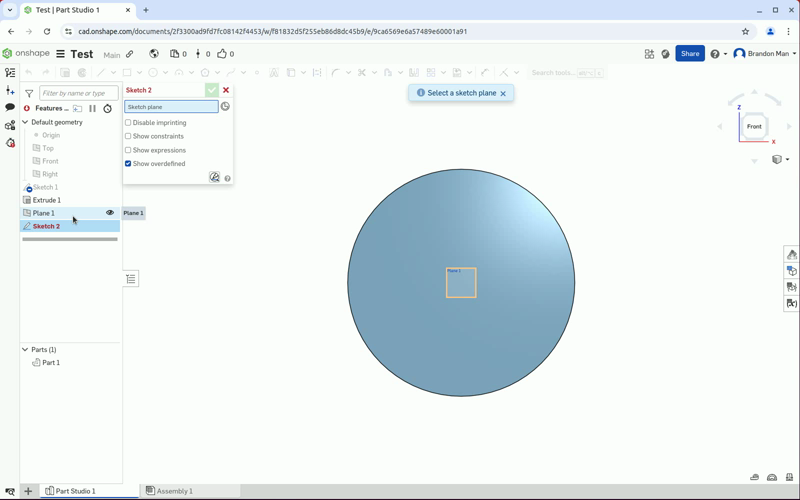
click(73, 215)
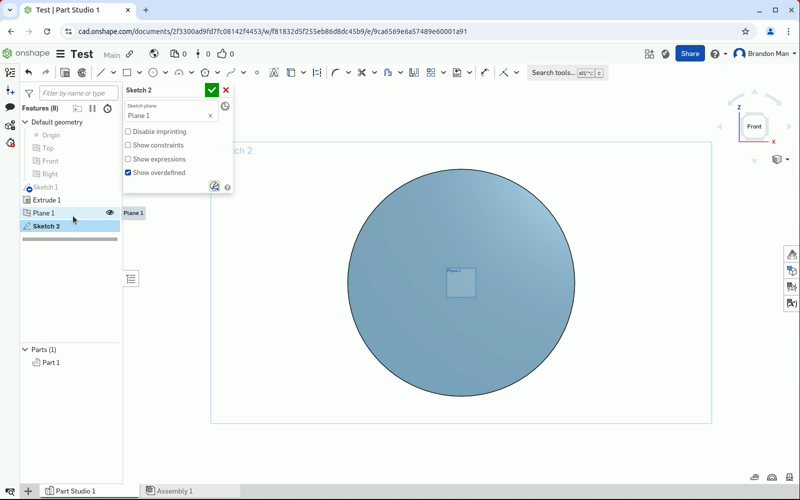
mouse_move(73, 352)
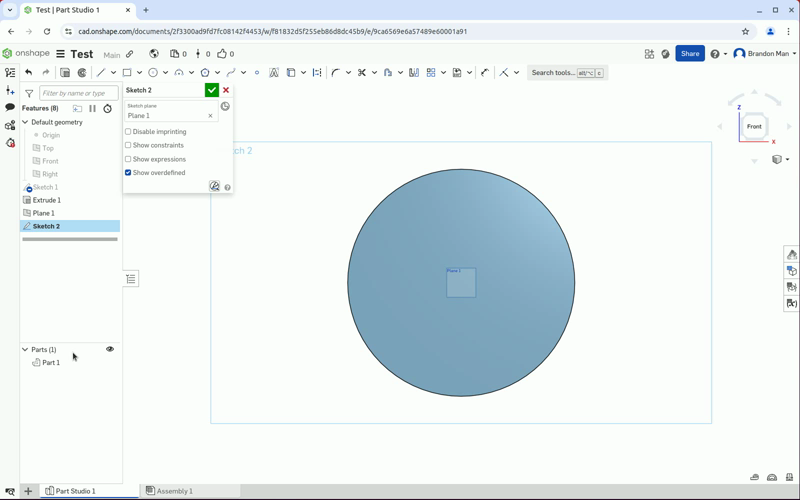
key(y)
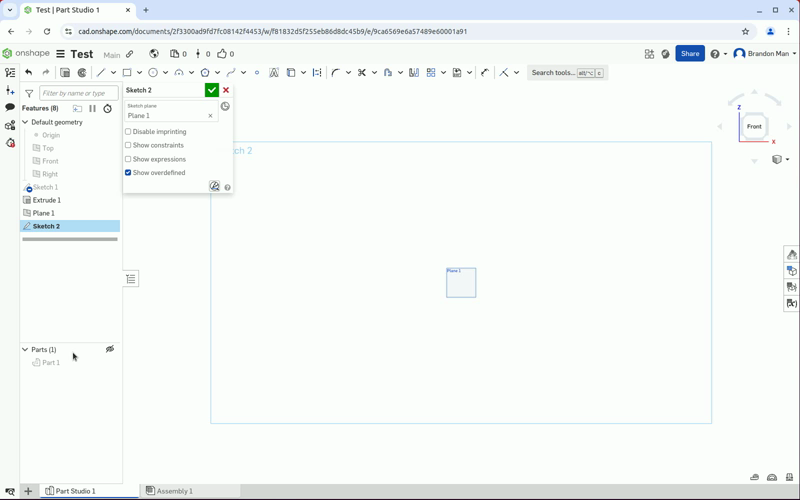
key(c)
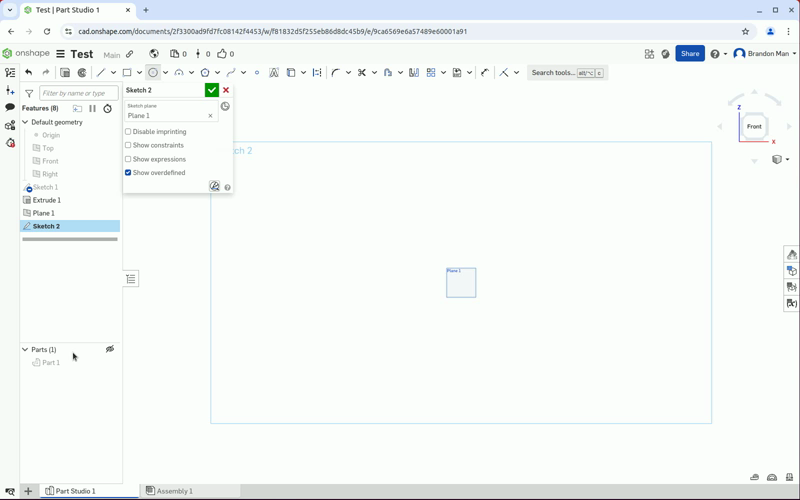
key_down(shift)
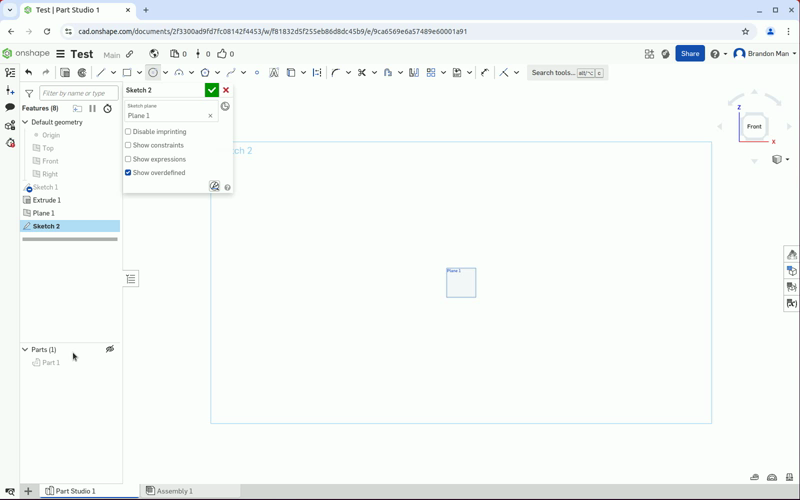
mouse_move(461, 282)
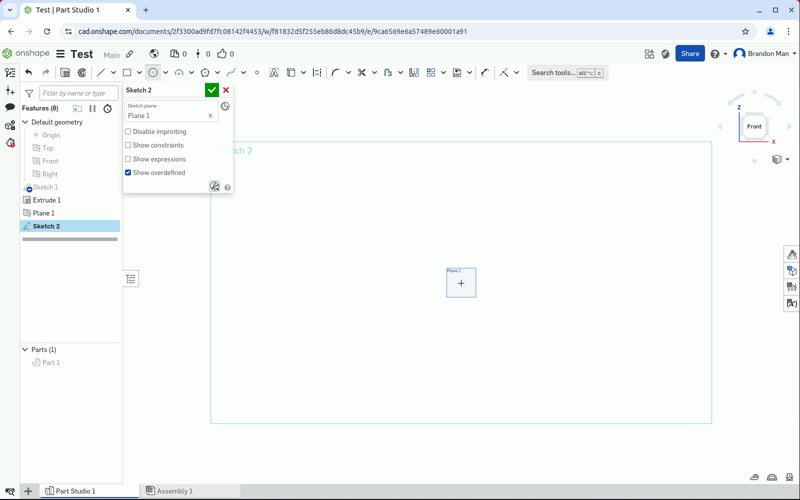
click(461, 282)
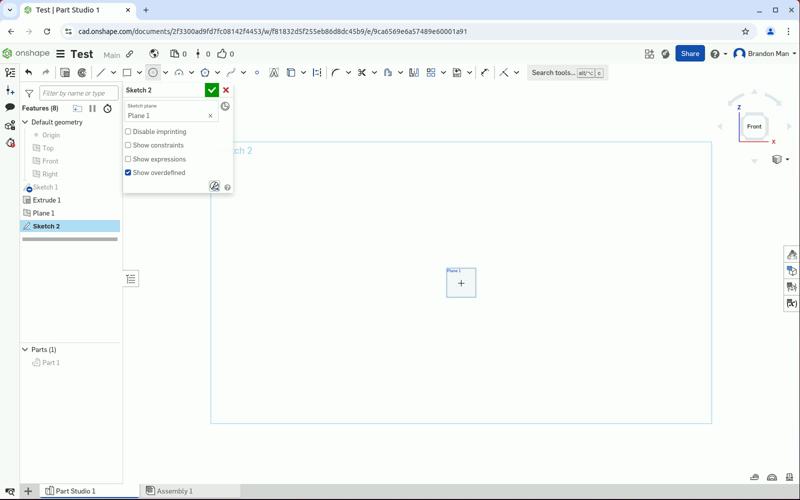
key_up(shift)
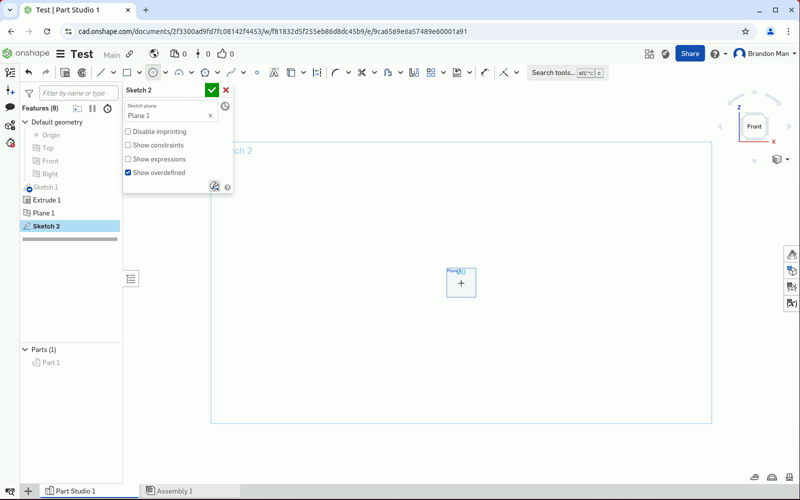
mouse_move(560, 282)
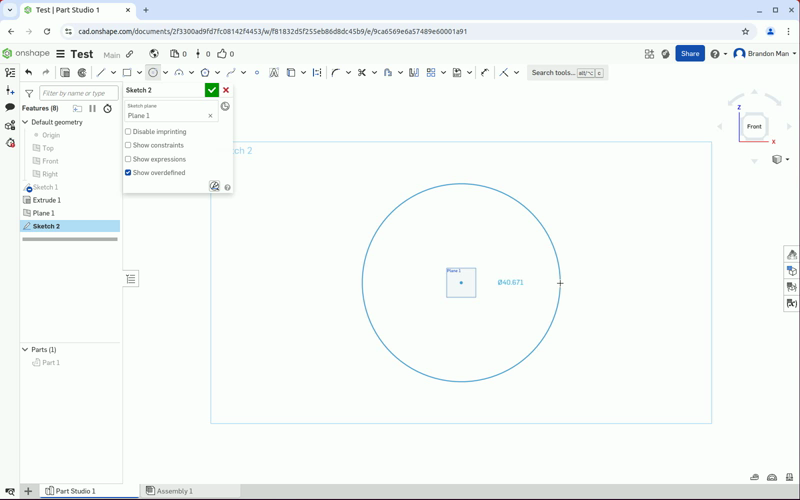
click(560, 282)
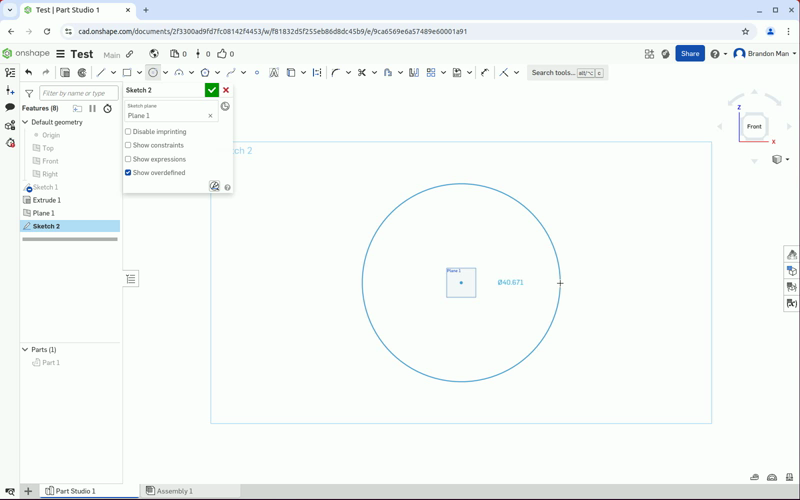
key(esc)
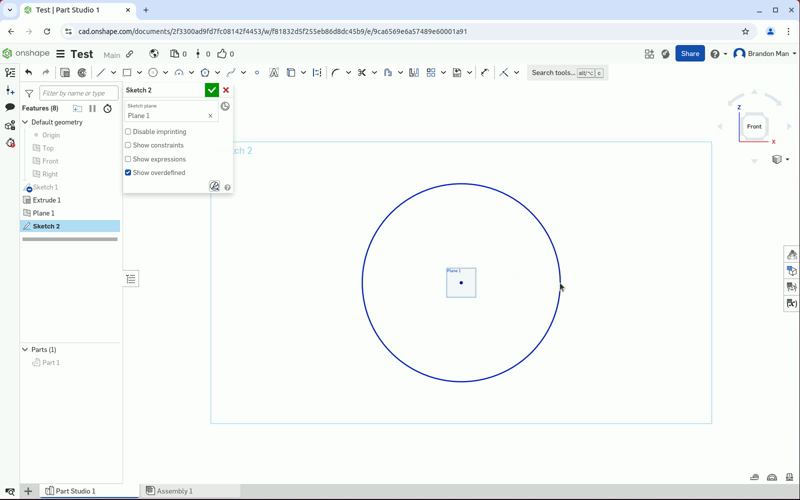
mouse_move(422, 291)
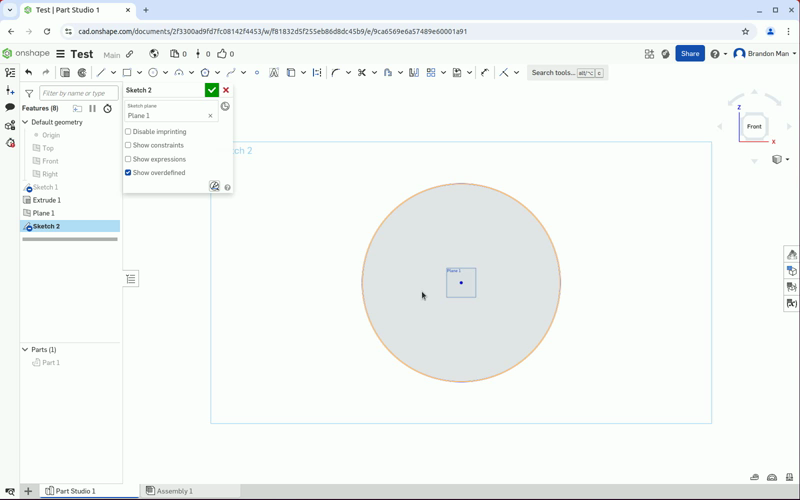
click(422, 291)
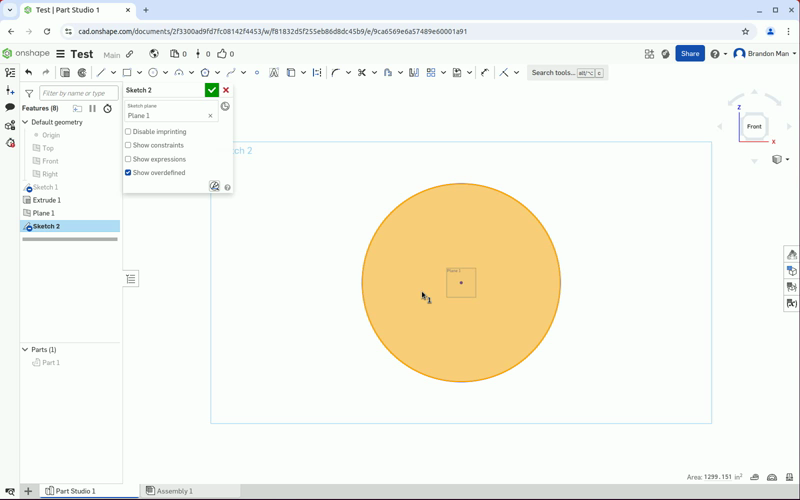
mouse_move(73, 352)
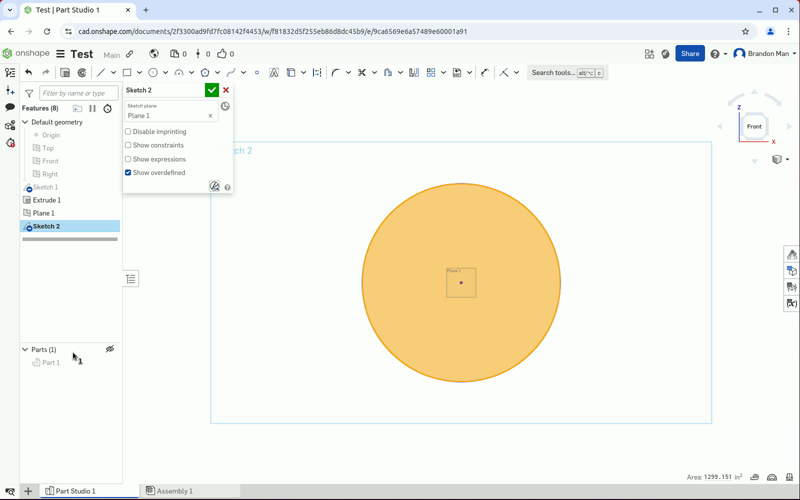
key(shift+y)
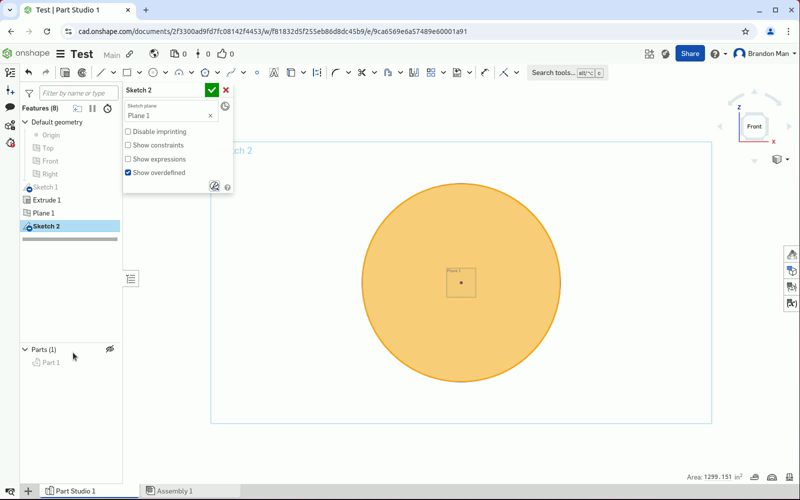
key(shift+e)
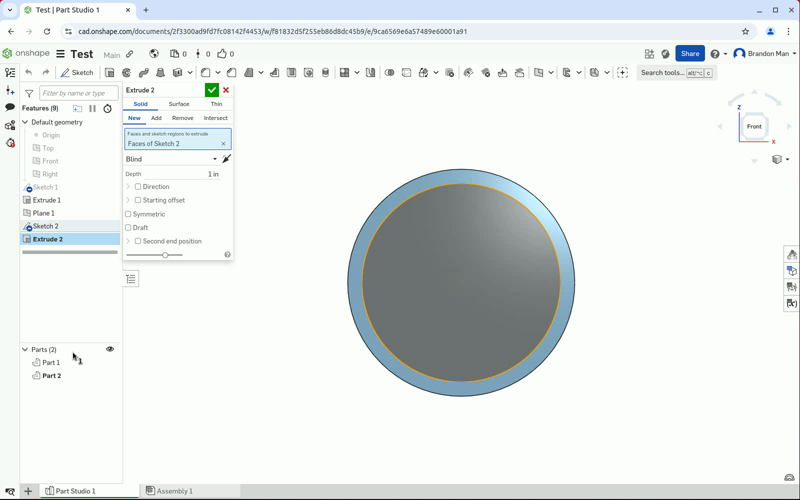
mouse_move(143, 106)
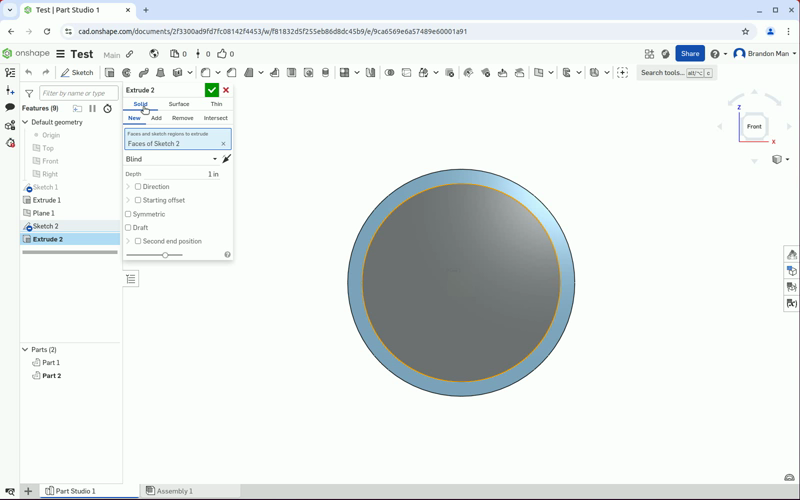
click(143, 106)
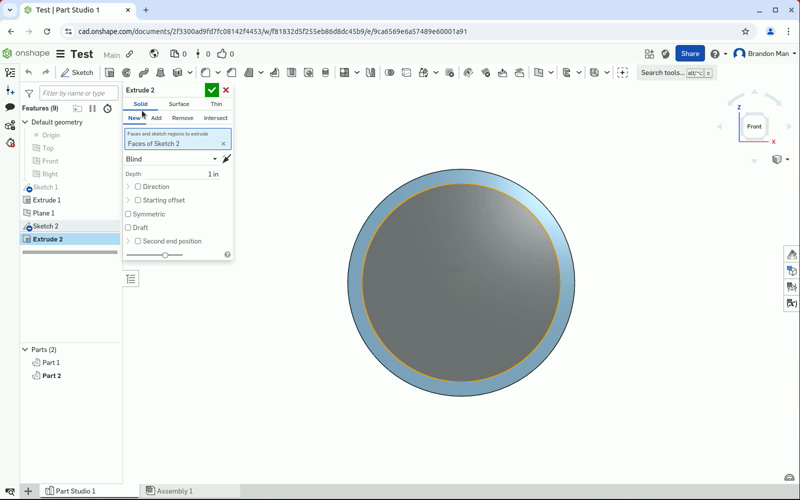
mouse_move(137, 120)
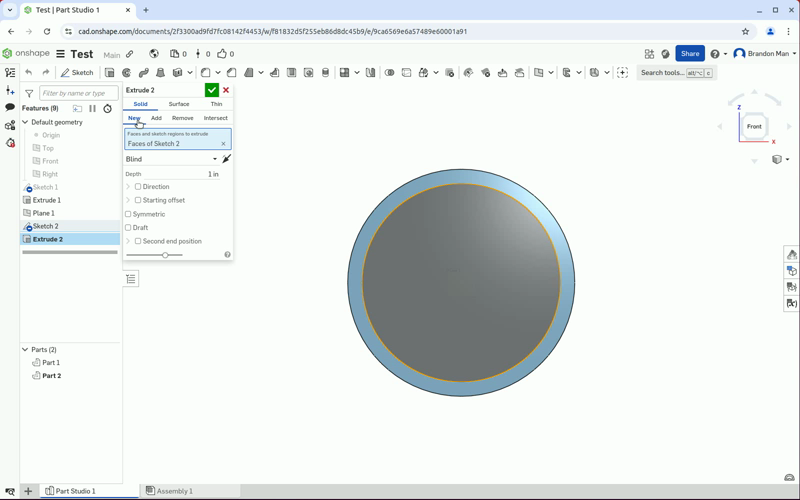
click(137, 120)
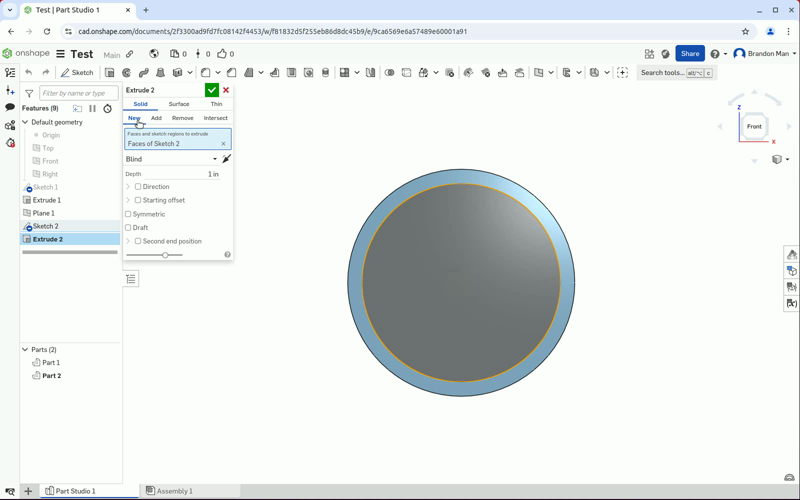
key(tab, 4)
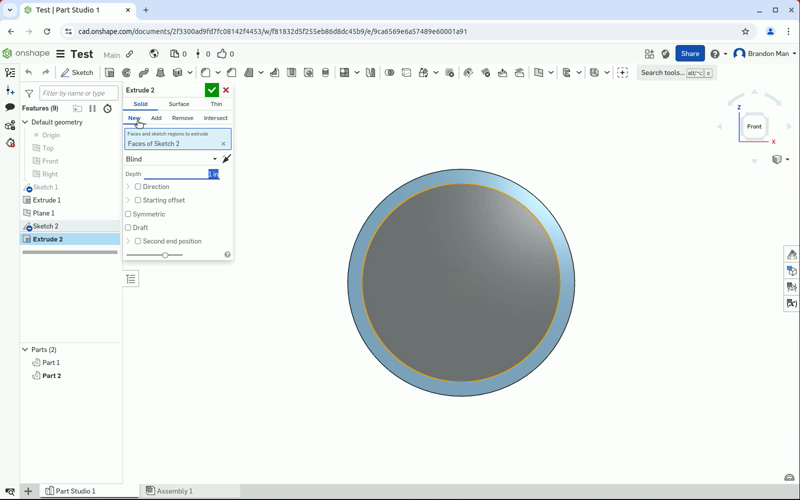
text(11.554)
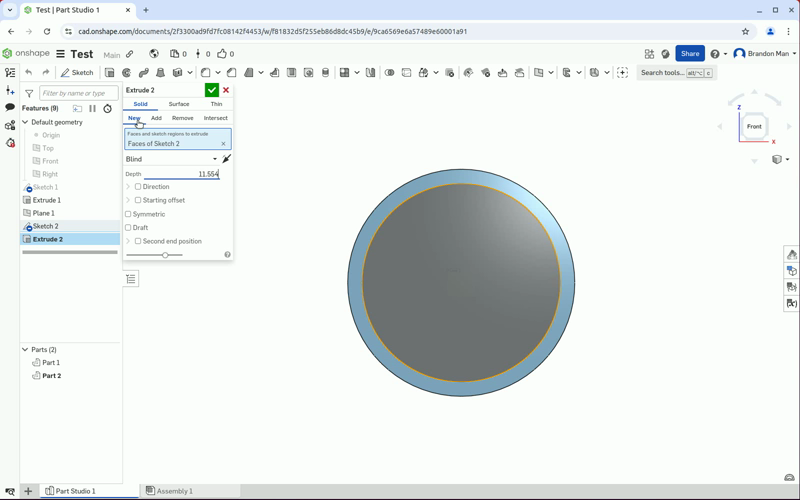
key(enter)
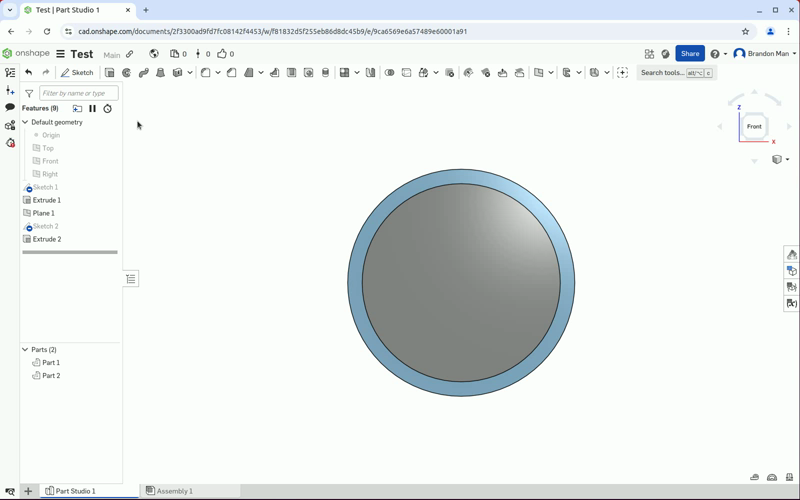
key(shift+h)
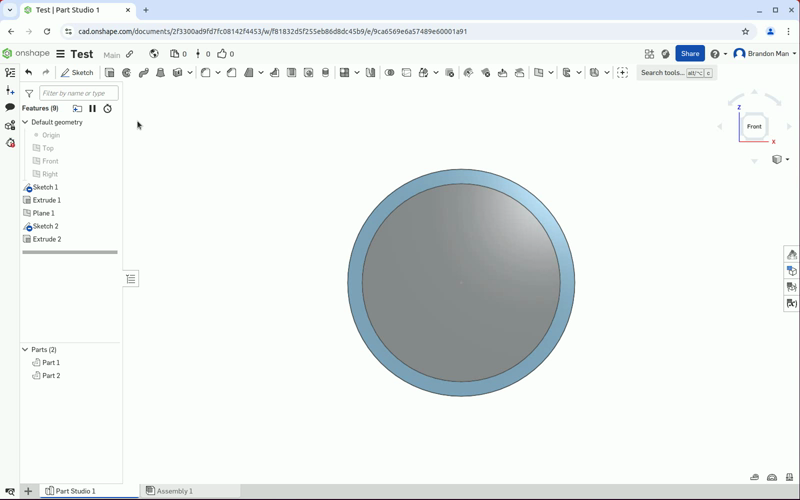
key(shift+h)
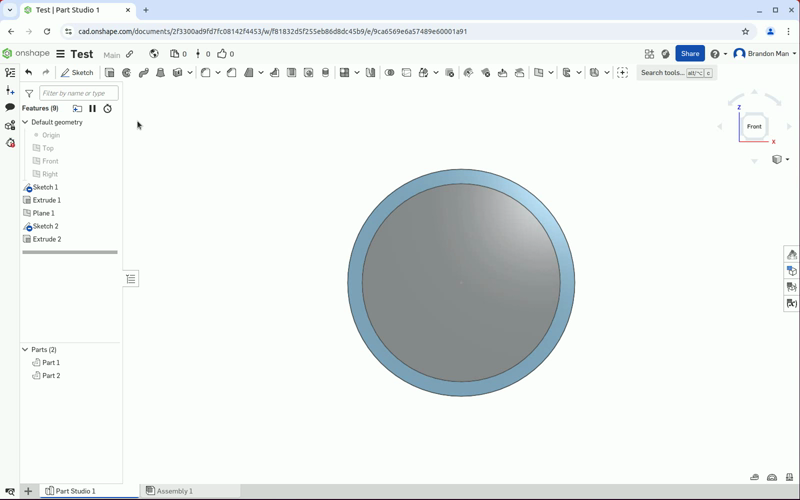
key(shift+7)
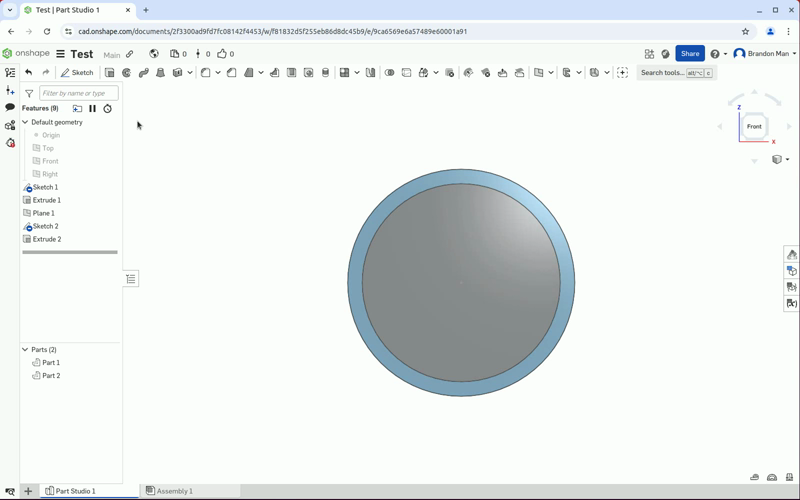
key(left, 2)
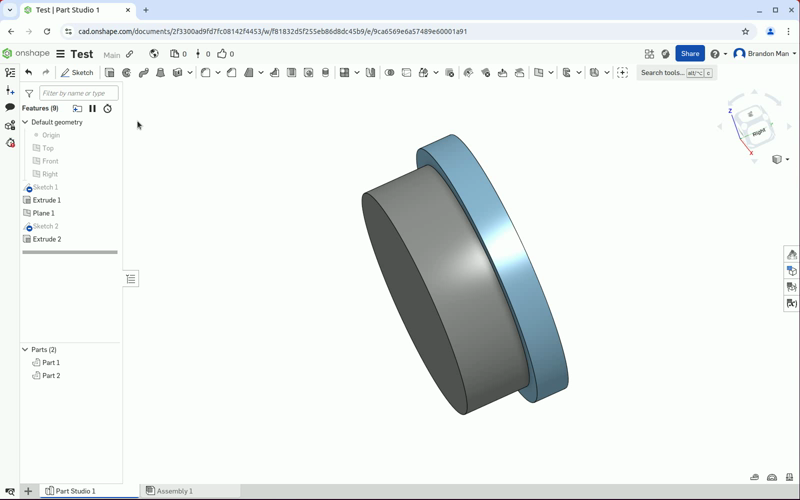
key(down, 2)
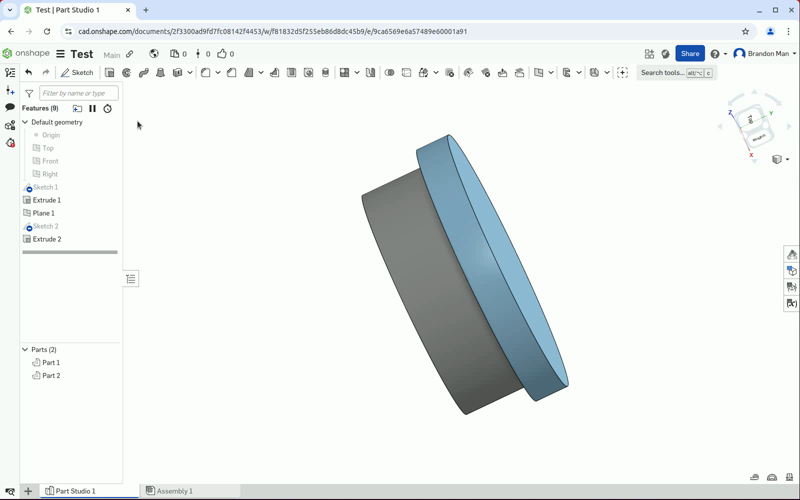
key(up, 2)
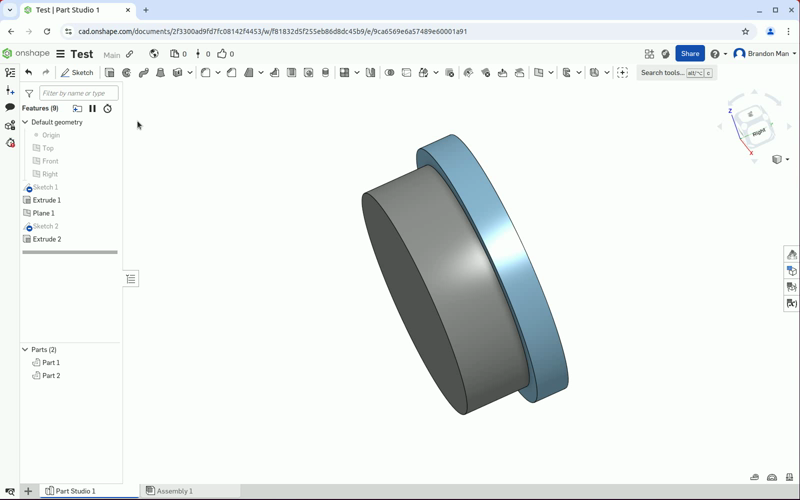
key(right, 2)
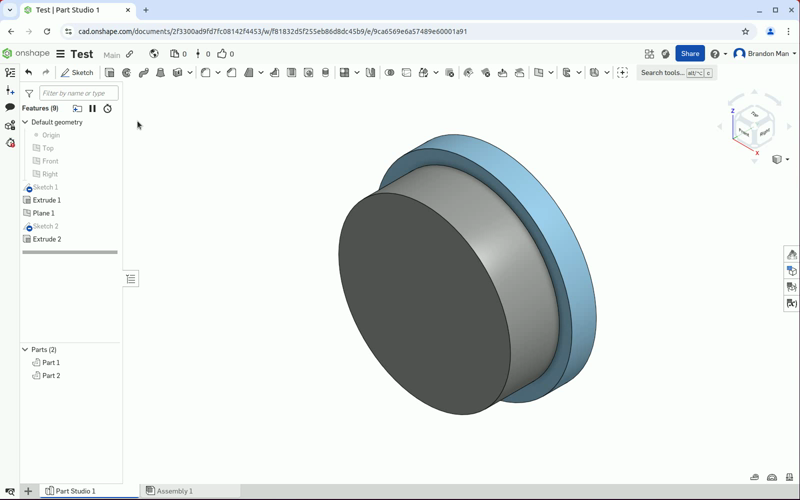
mouse_move(73, 189)
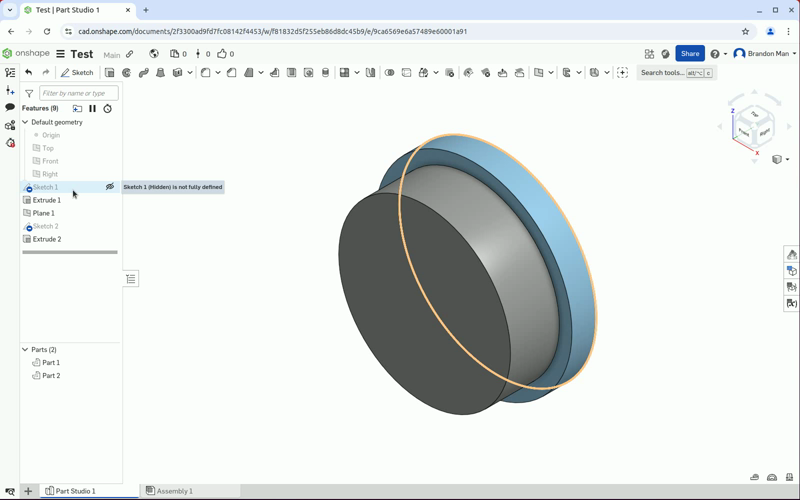
click(73, 189)